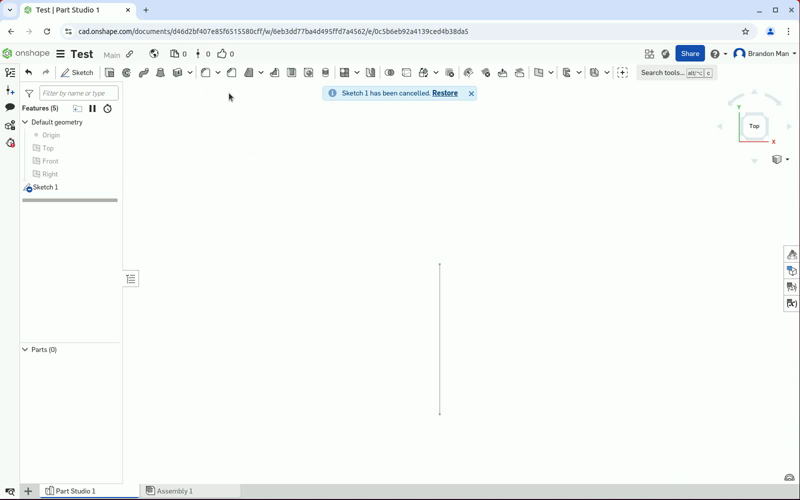
key(shift+h)
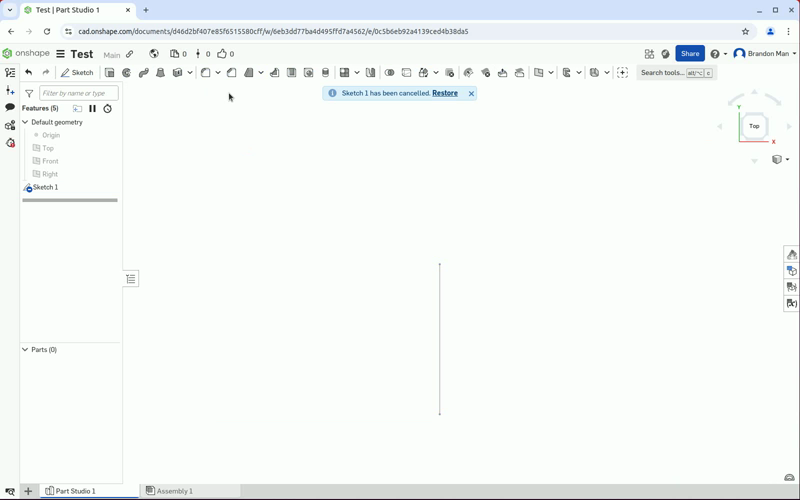
key(shift+s)
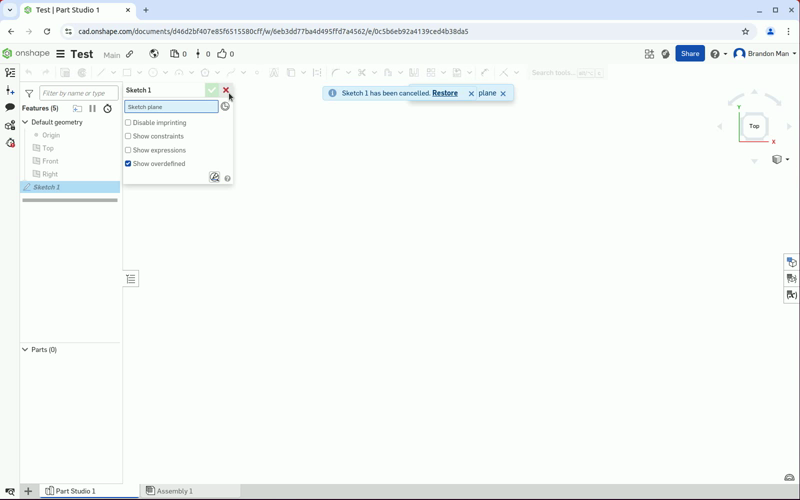
mouse_move(73, 150)
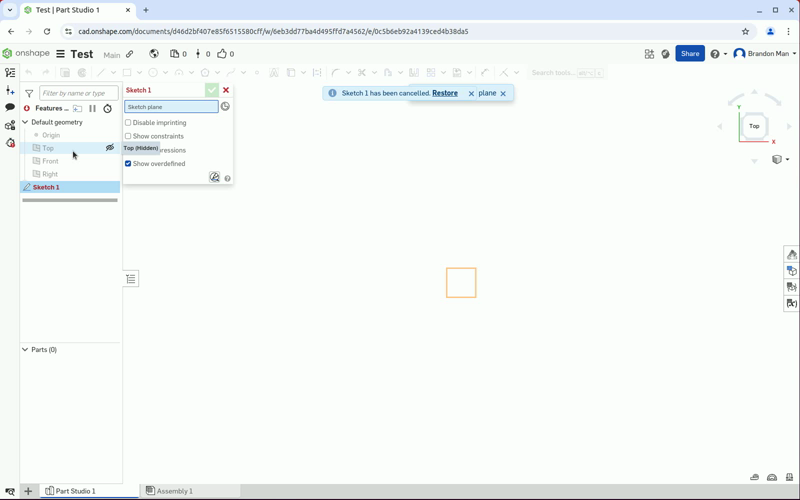
click(73, 150)
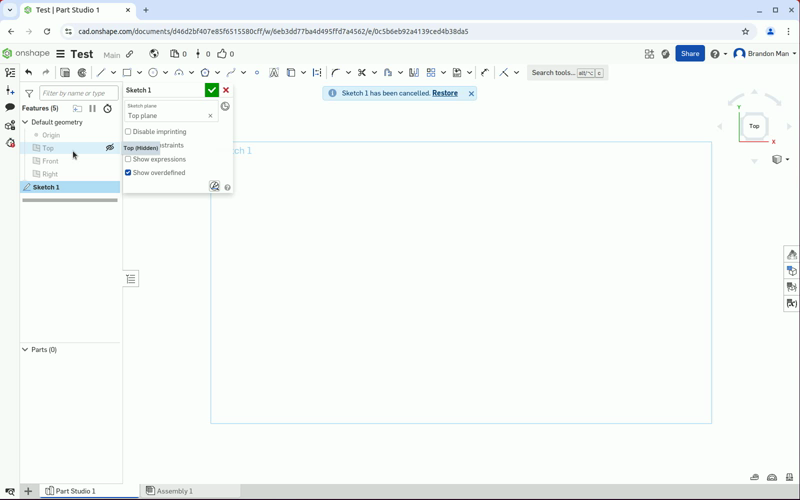
mouse_move(73, 352)
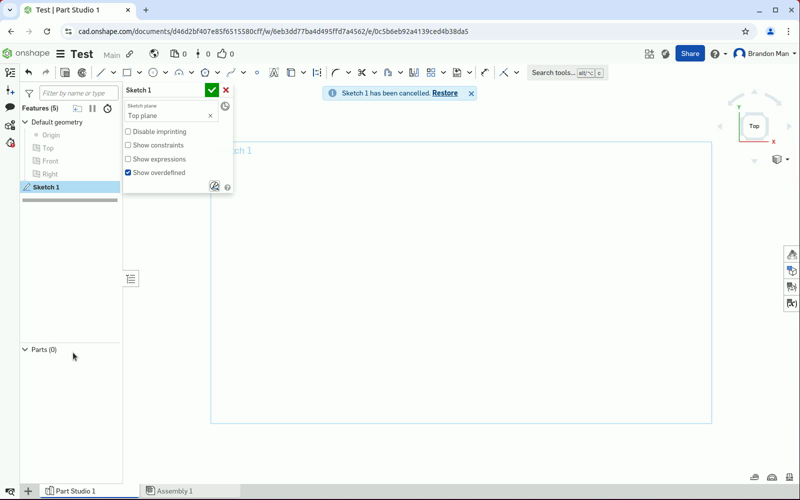
key(y)
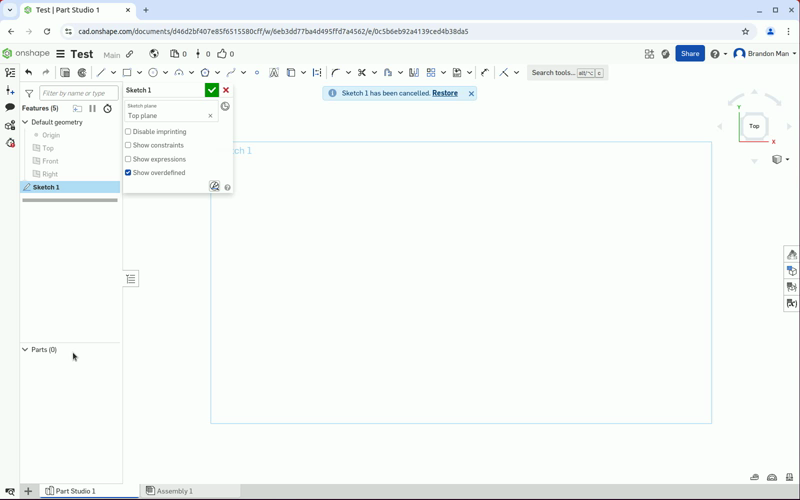
key(l)
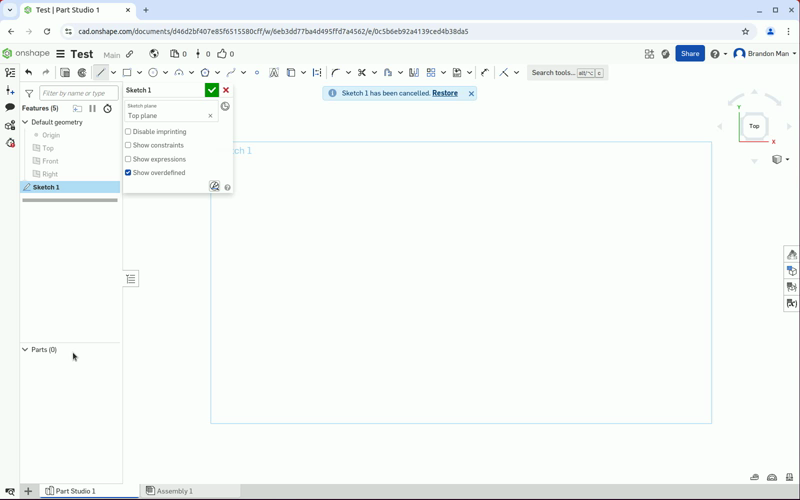
key_down(shift)
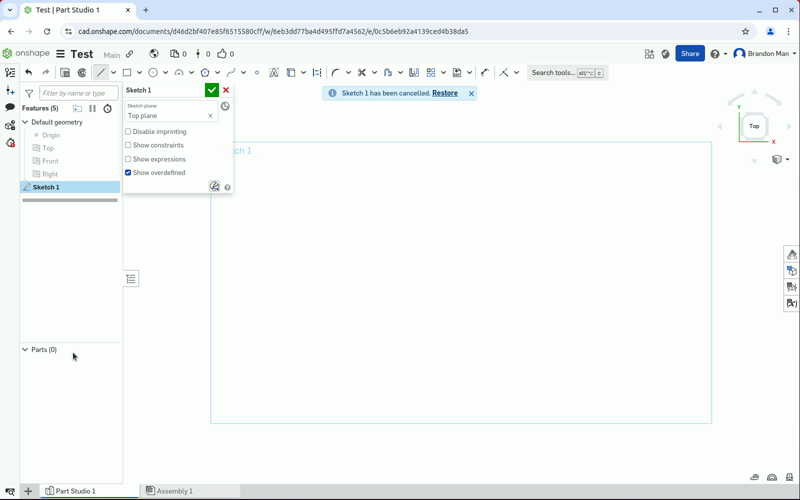
mouse_move(460, 282)
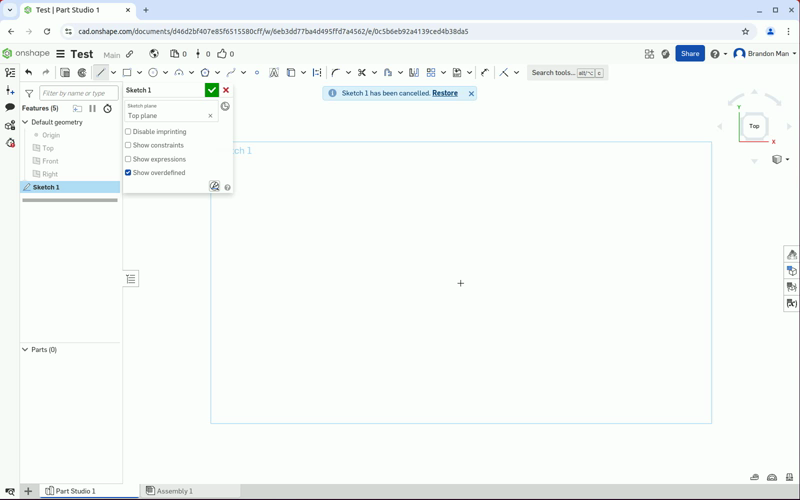
click(460, 282)
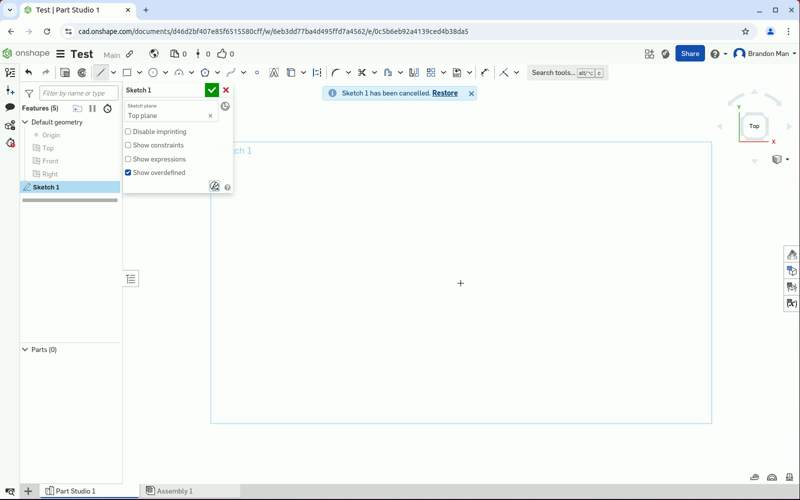
key_up(shift)
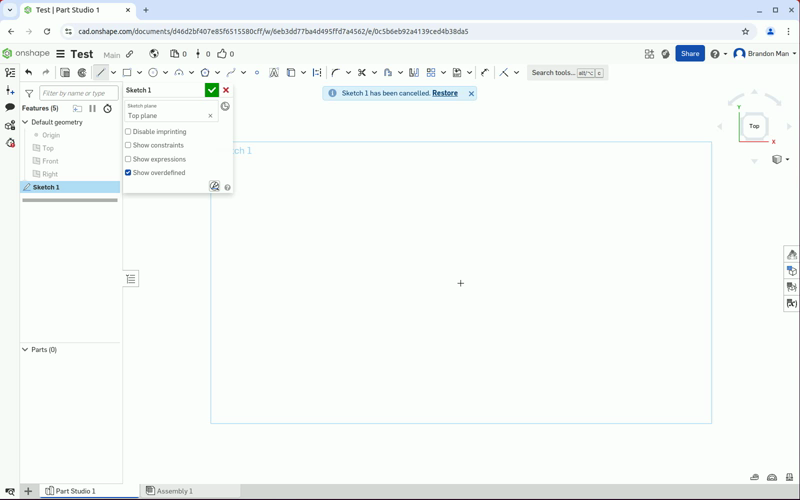
key_down(shift)
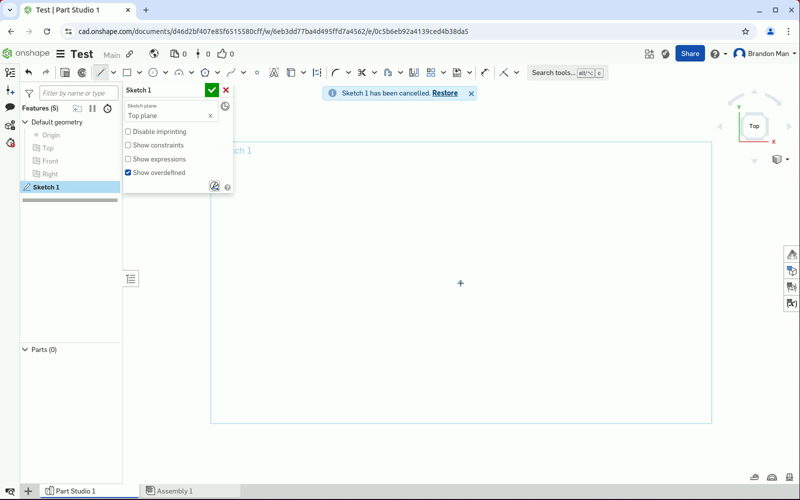
mouse_move(573, 282)
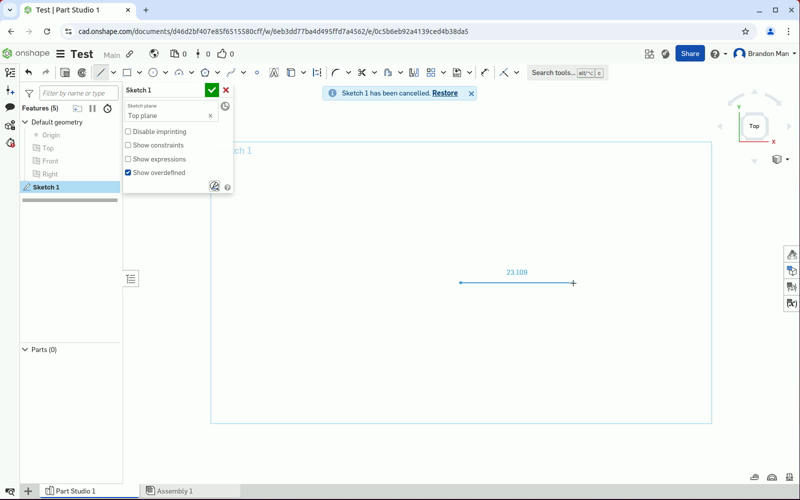
click(573, 282)
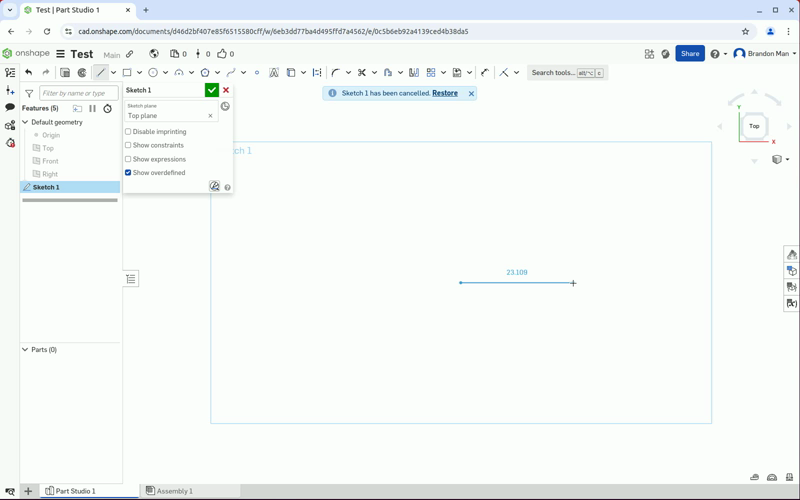
key_up(shift)
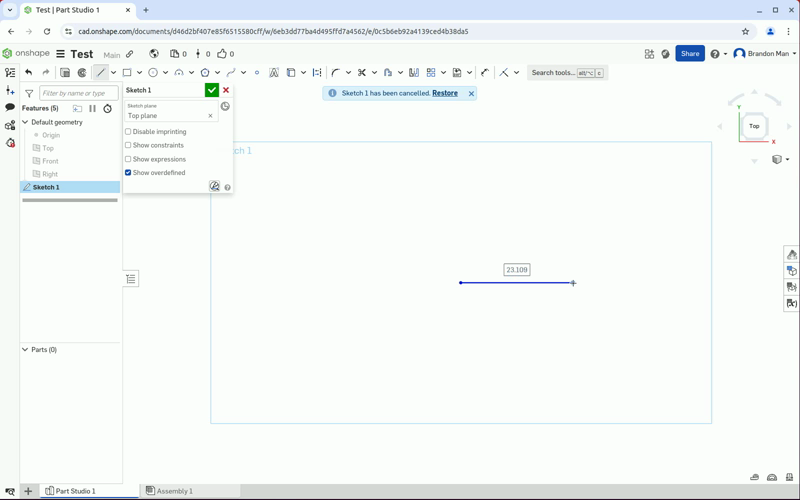
key_down(shift)
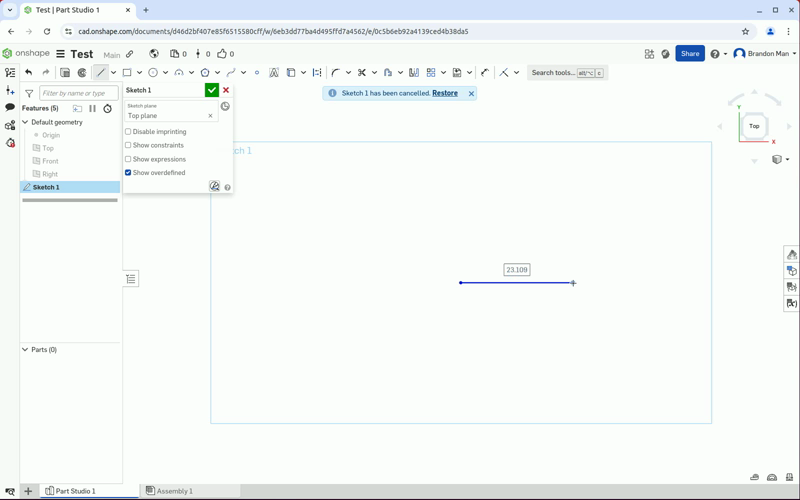
mouse_move(573, 170)
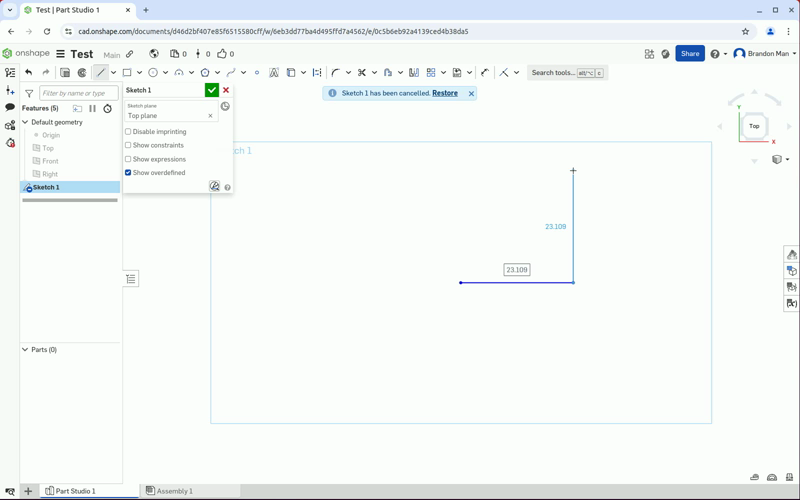
click(573, 170)
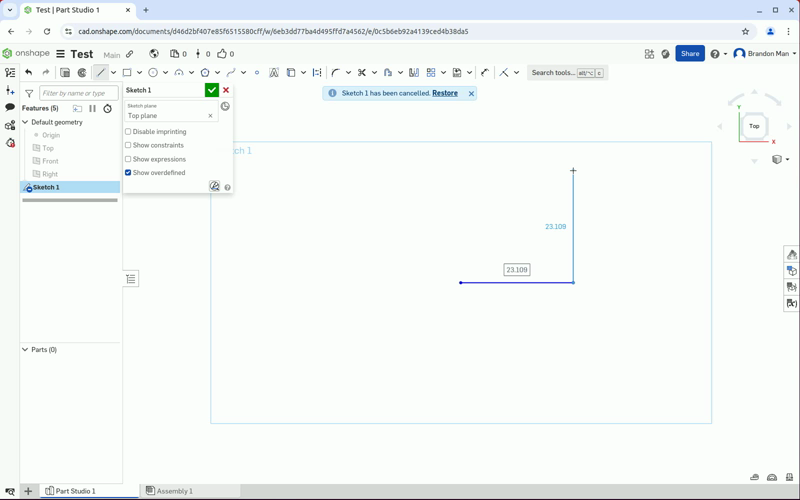
key_up(shift)
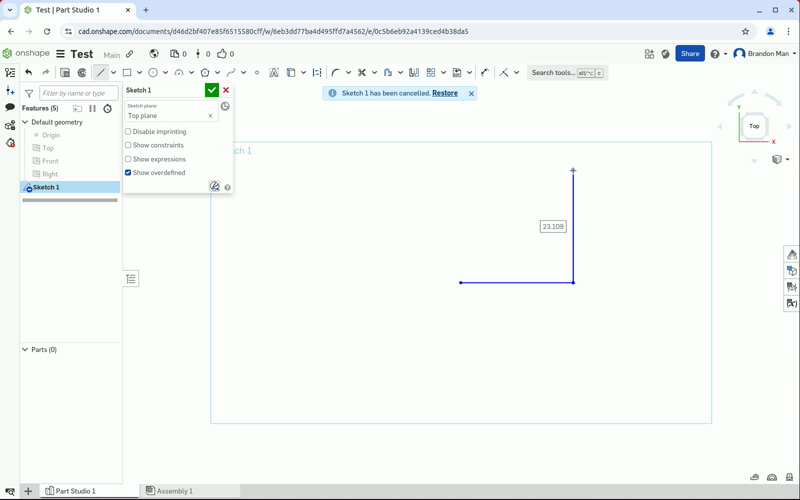
key_down(shift)
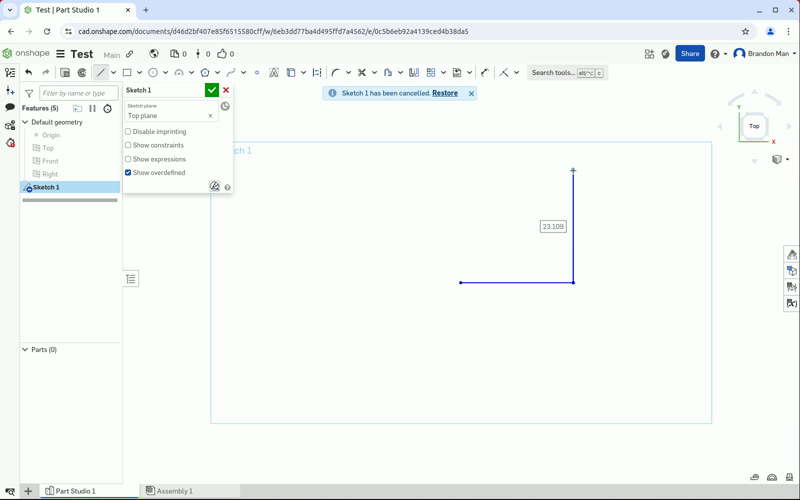
mouse_move(460, 170)
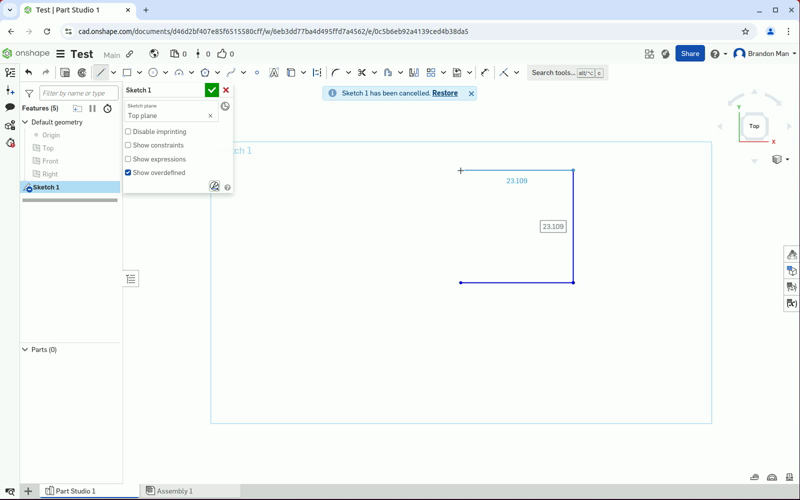
click(460, 170)
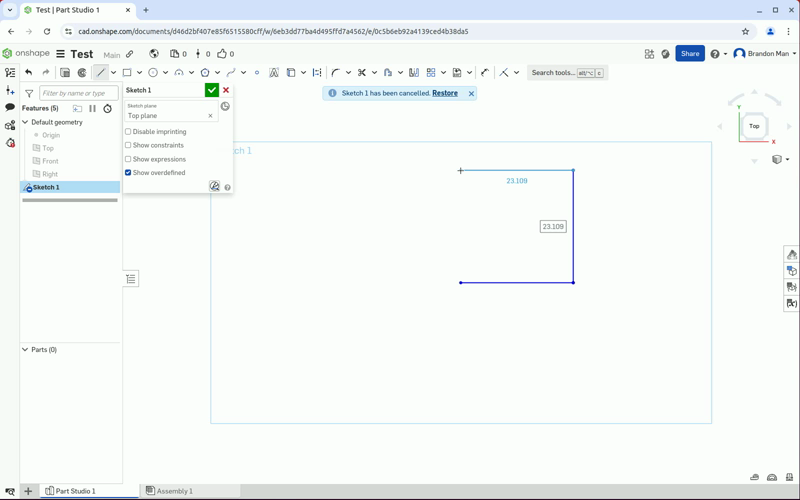
key_up(shift)
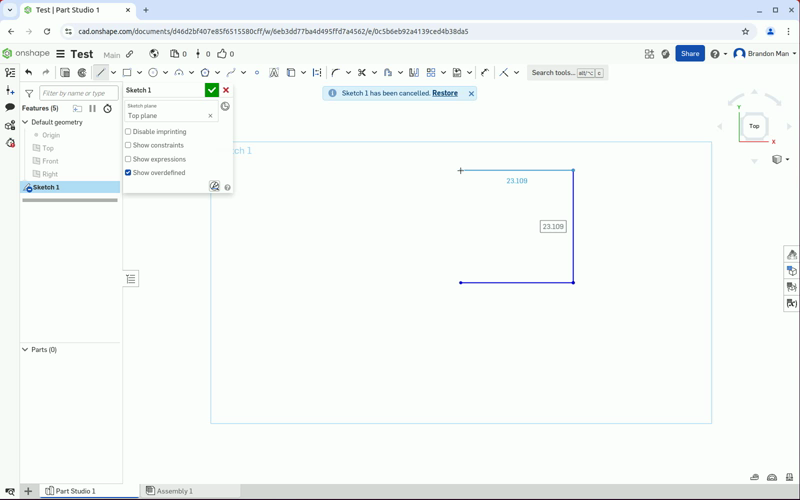
key_down(shift)
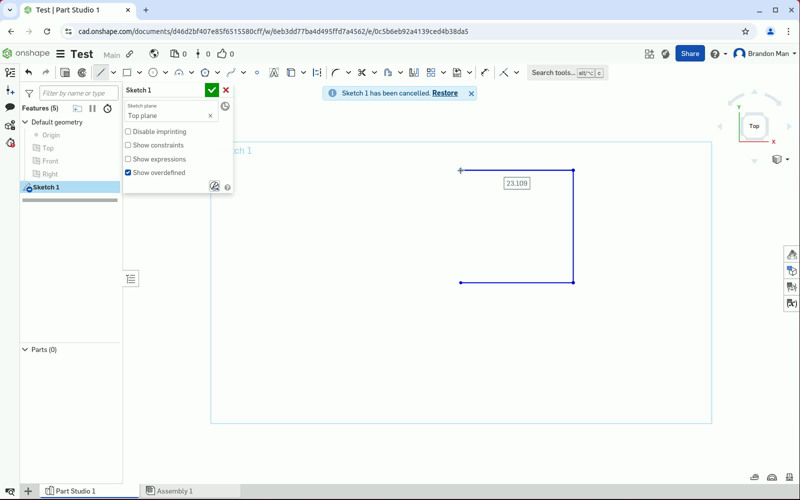
mouse_move(460, 282)
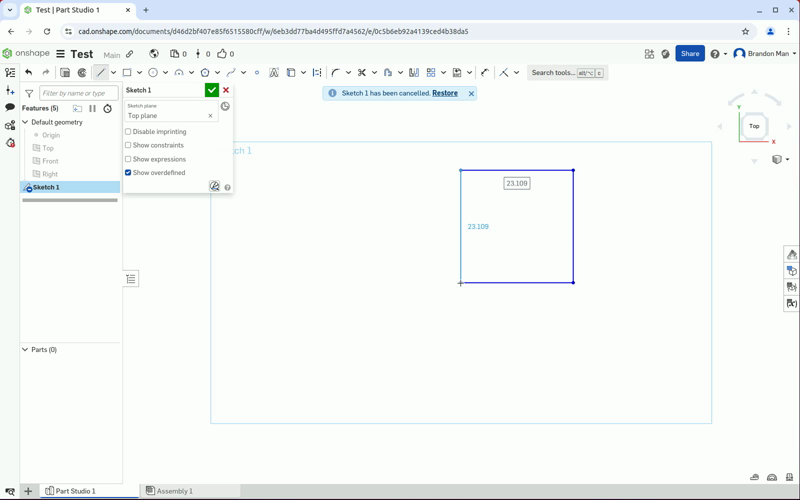
key_up(shift)
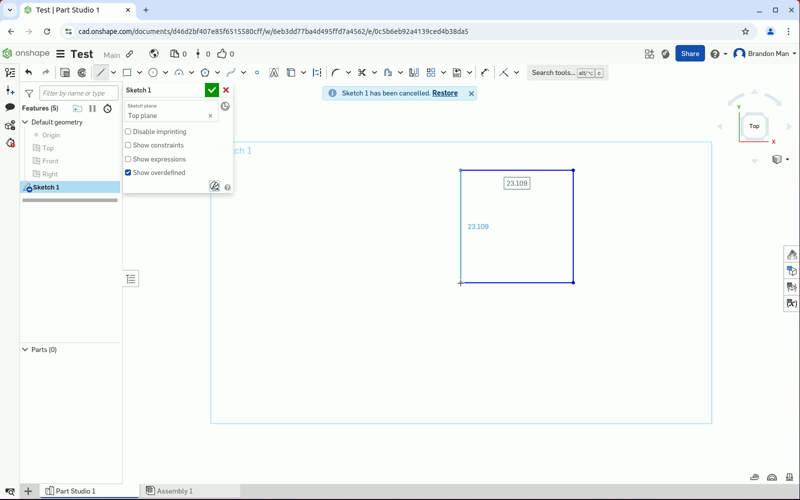
click(460, 282)
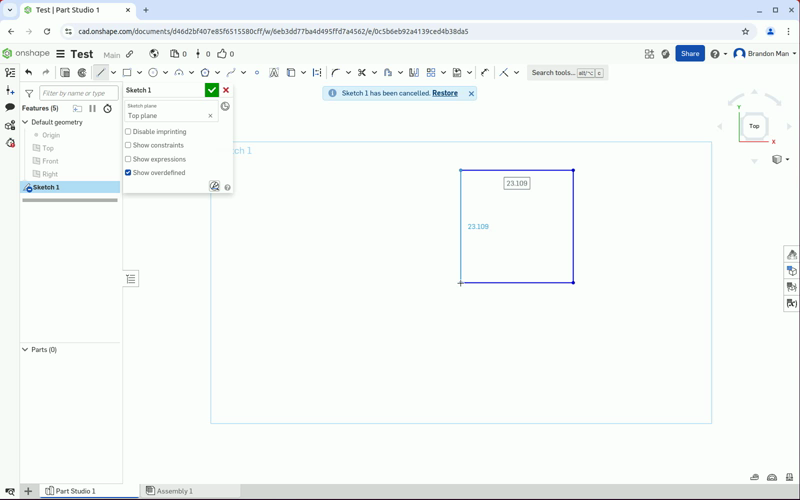
key(esc)
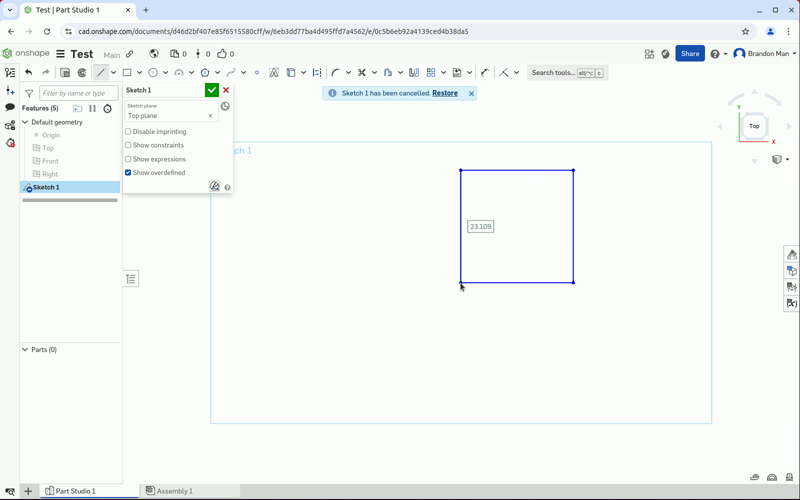
mouse_move(489, 188)
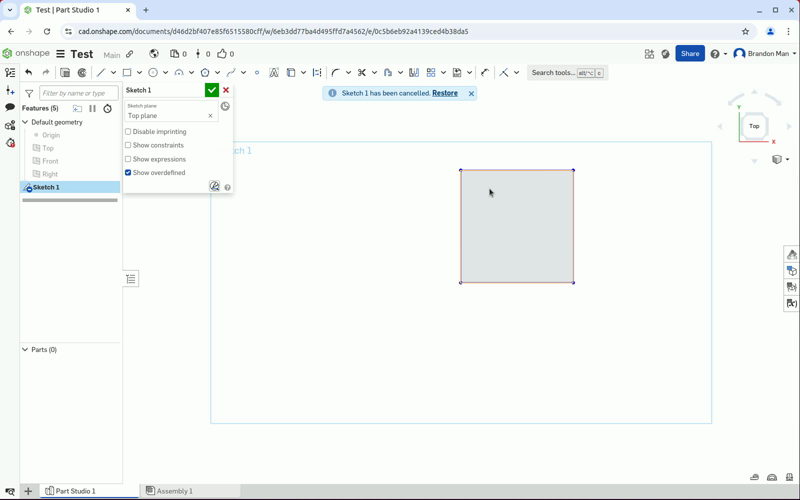
click(489, 188)
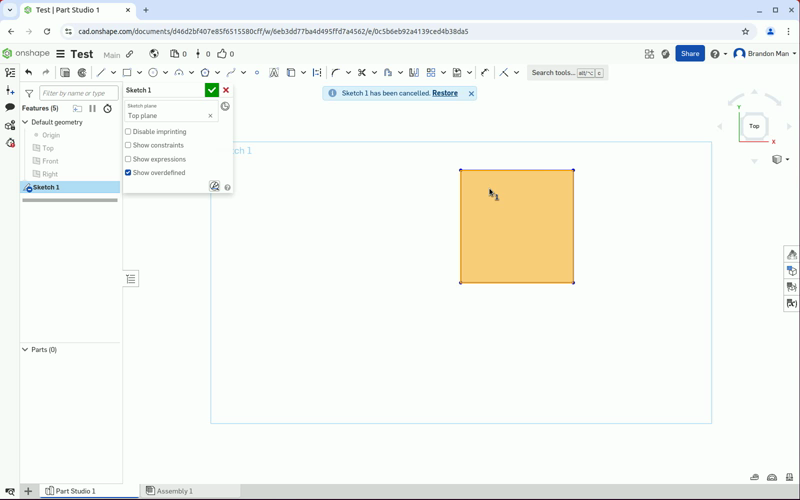
mouse_move(73, 352)
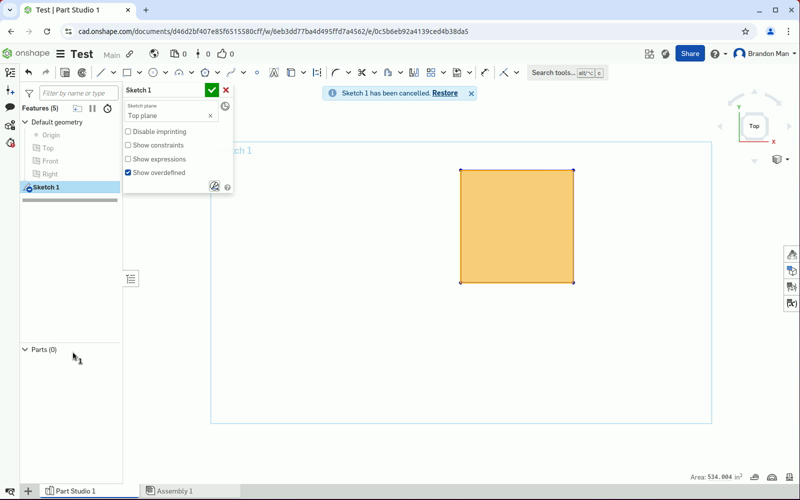
key(shift+y)
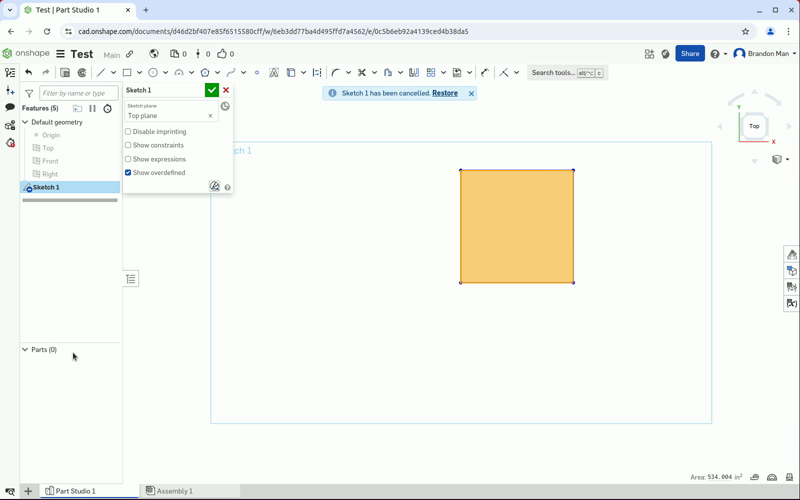
key(shift+e)
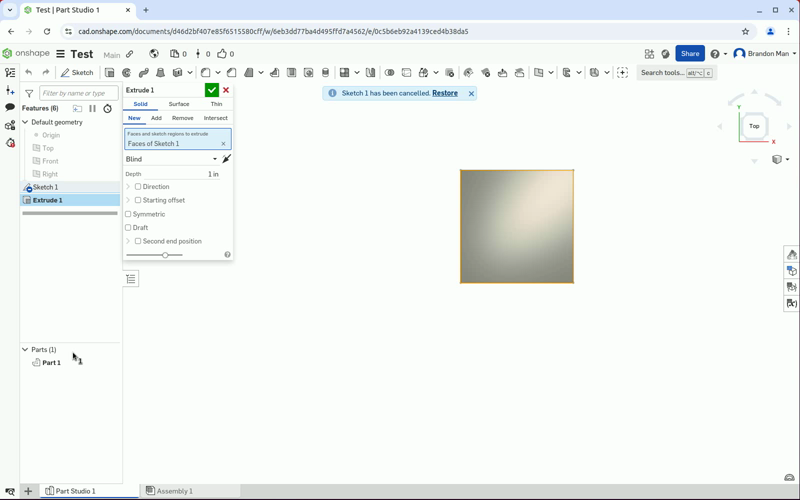
mouse_move(143, 106)
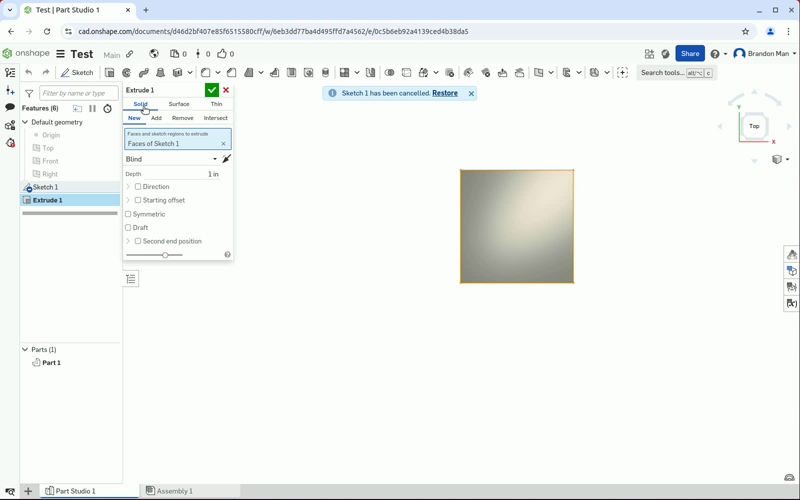
click(143, 106)
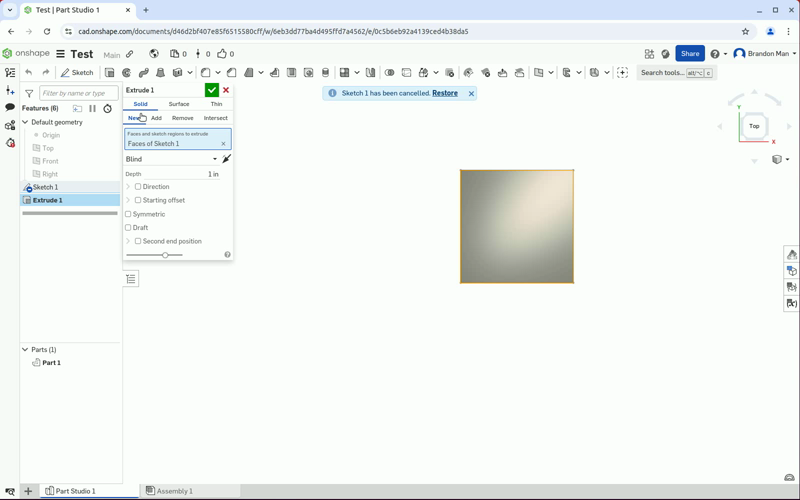
mouse_move(137, 120)
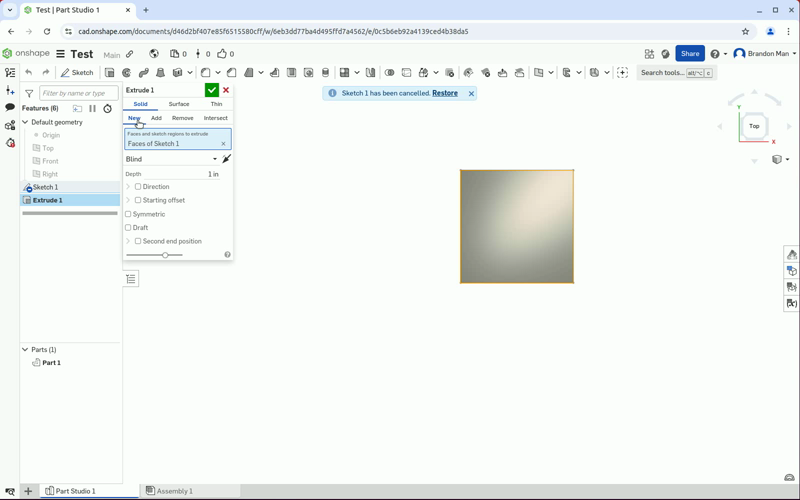
click(137, 120)
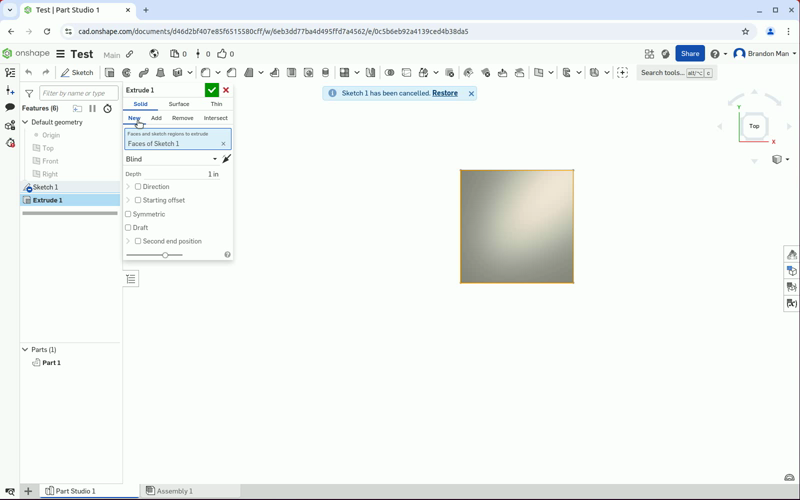
key(tab, 4)
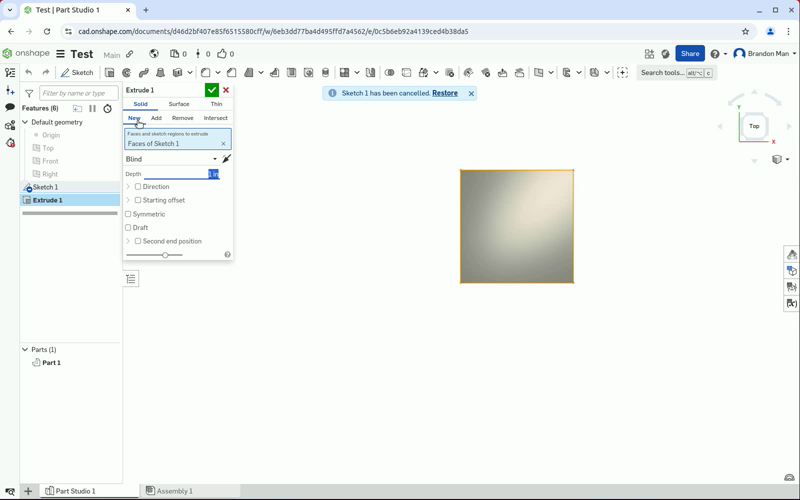
text(9.628)
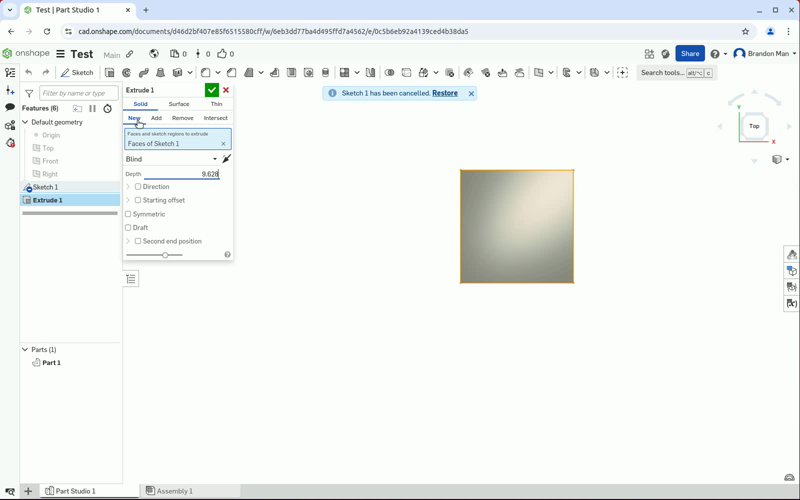
key(enter)
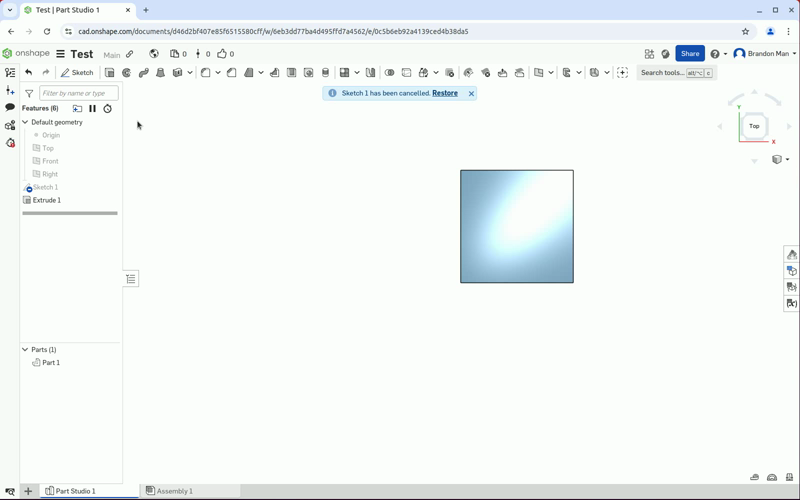
key(shift+h)
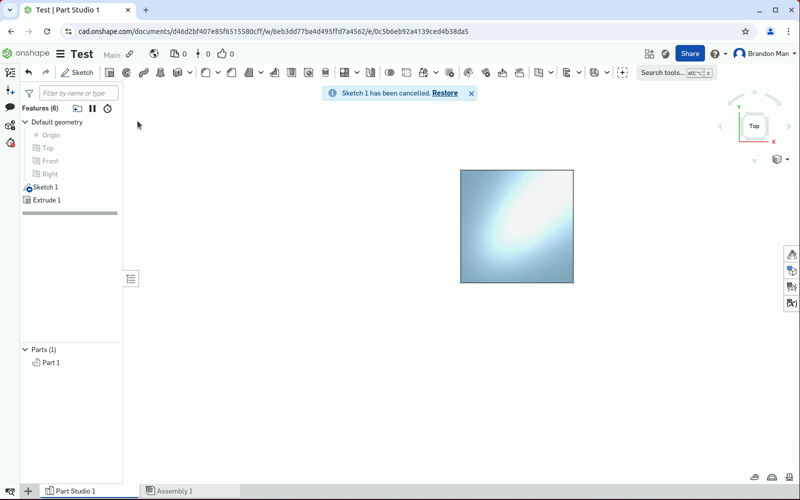
key(shift+h)
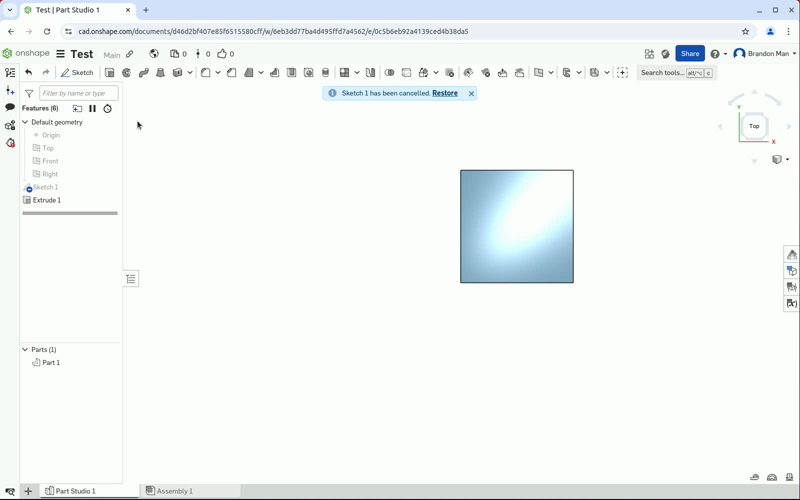
mouse_move(73, 189)
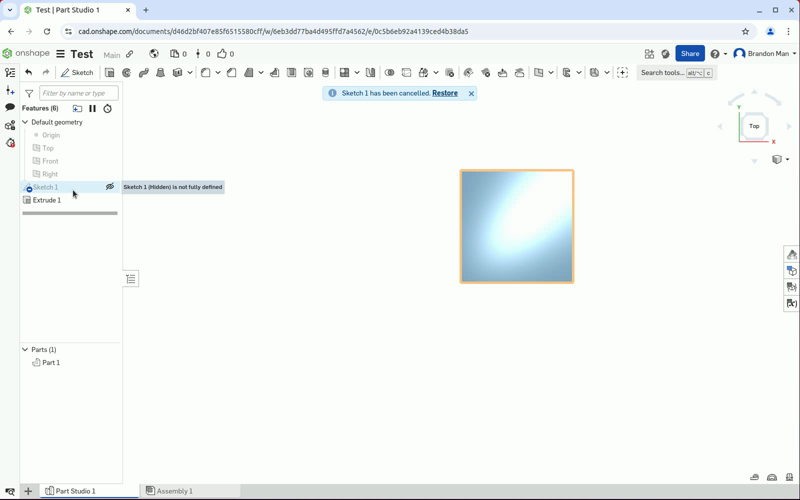
click(73, 189)
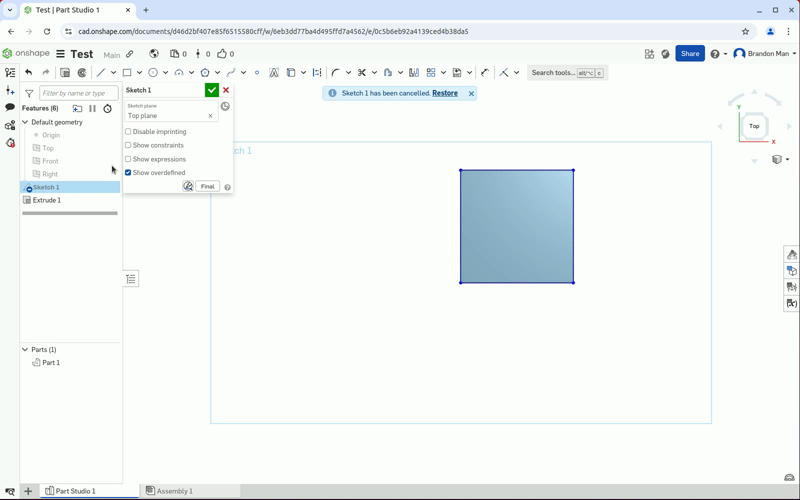
mouse_move(229, 92)
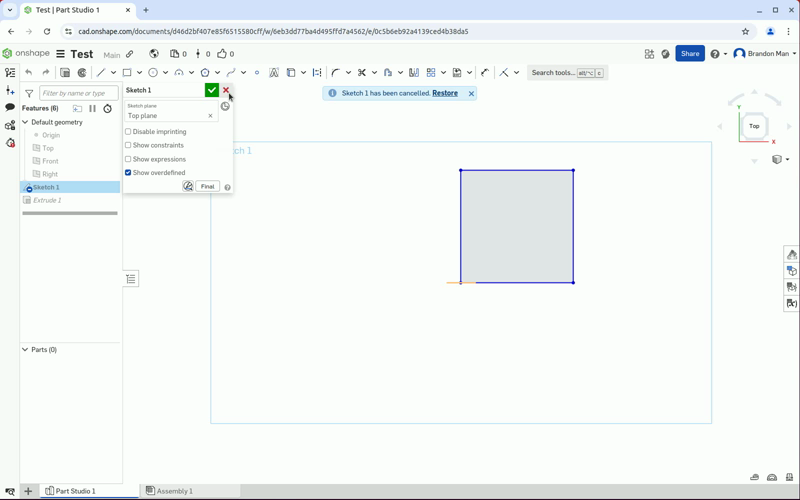
click(229, 92)
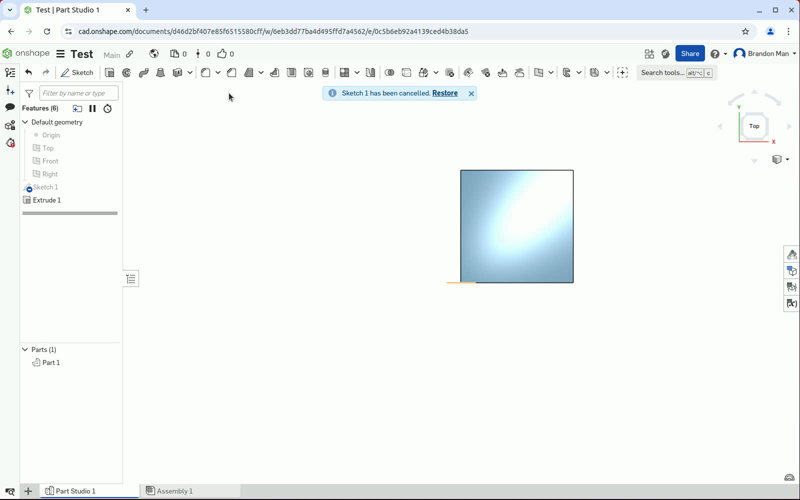
mouse_move(541, 75)
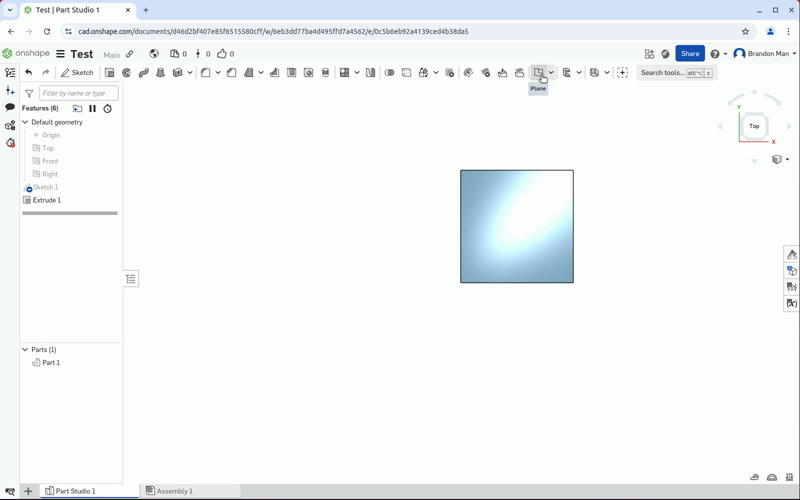
click(541, 75)
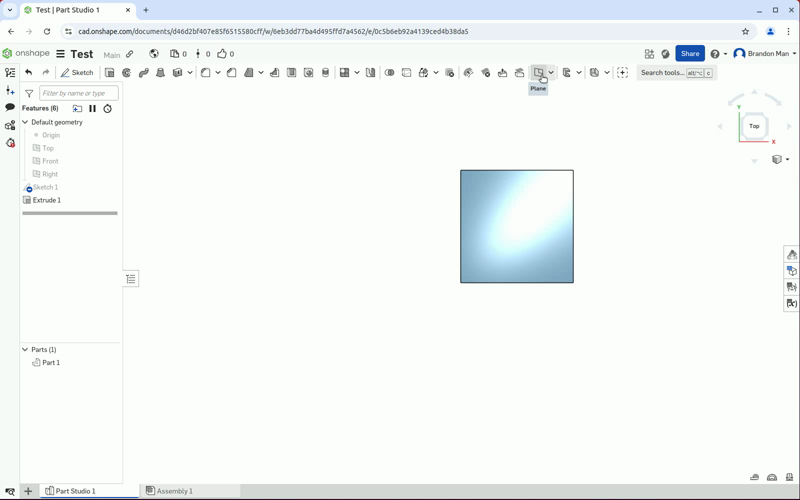
mouse_move(73, 150)
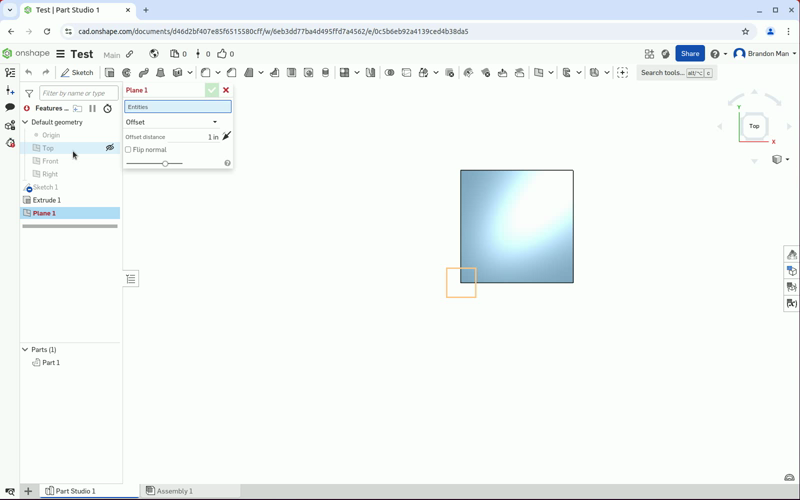
click(73, 150)
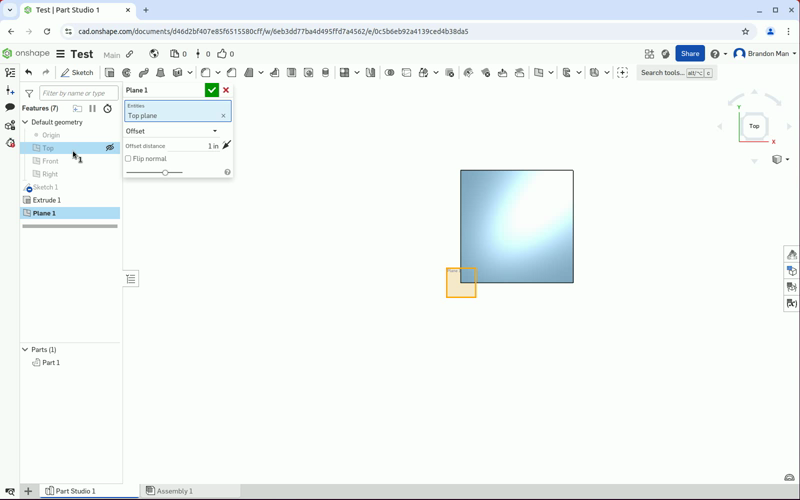
key(tab, 2)
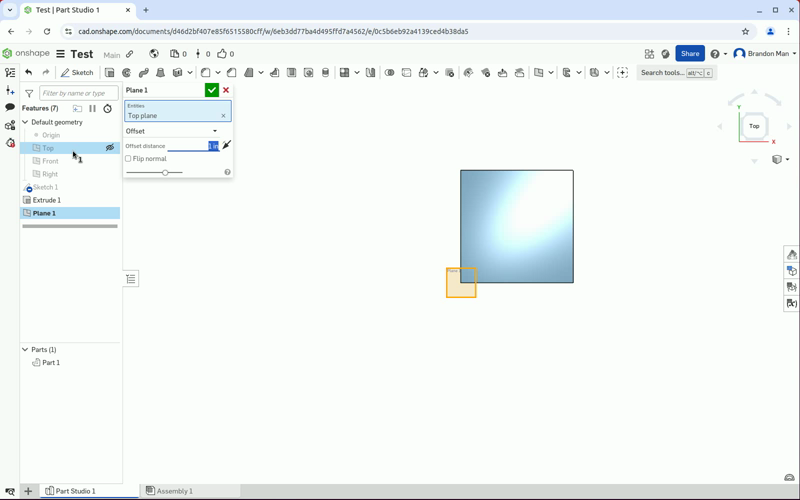
text(9.613)
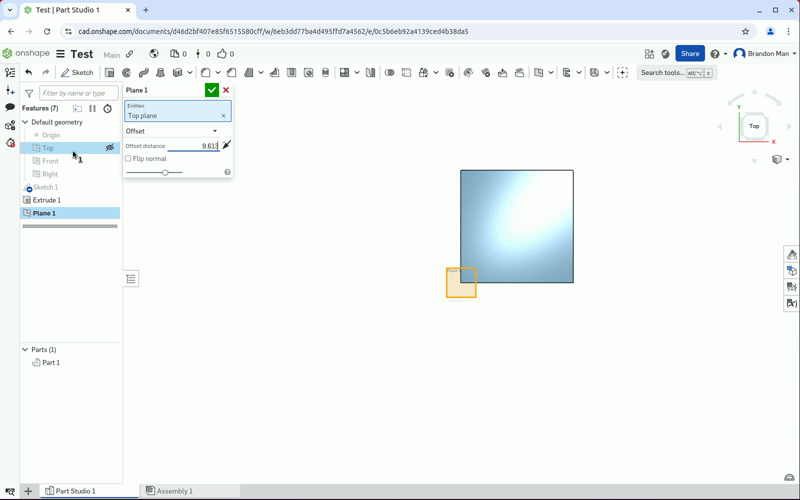
key(enter, 2)
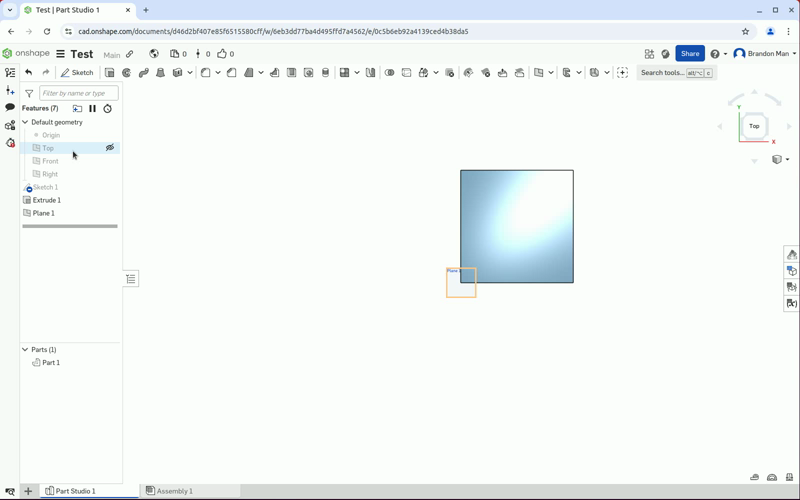
key(shift+s)
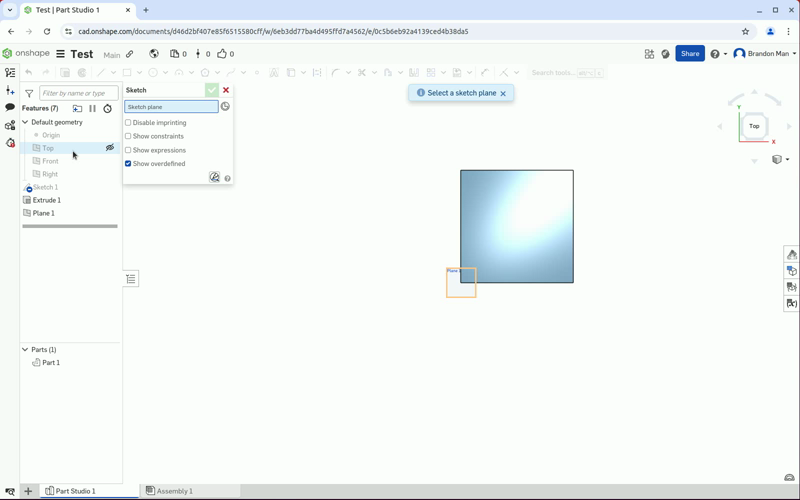
mouse_move(73, 215)
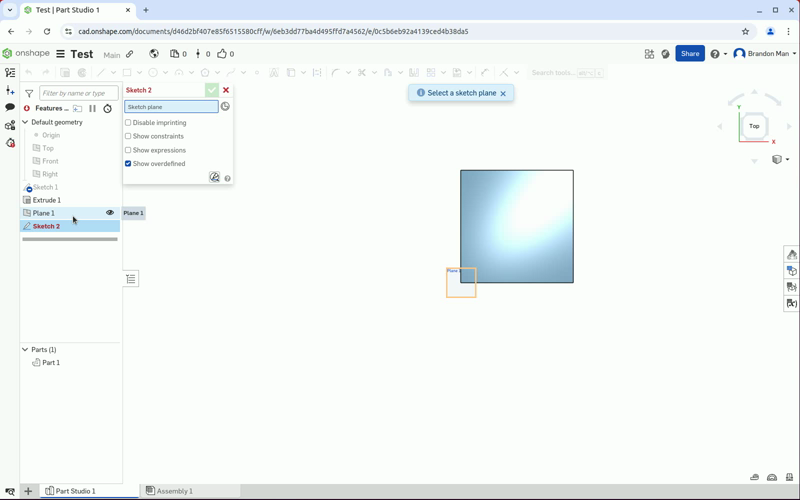
click(73, 215)
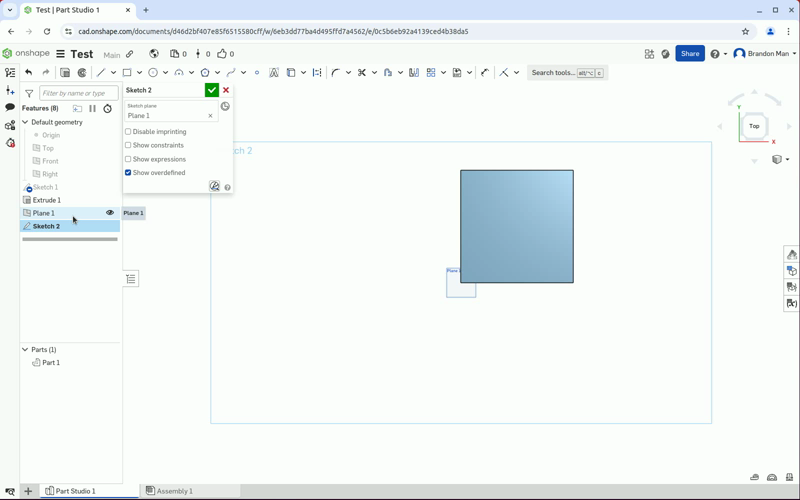
mouse_move(73, 352)
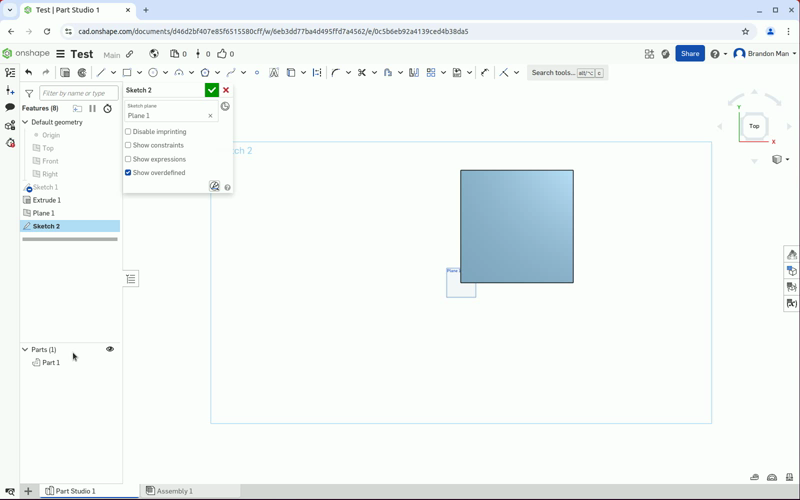
key(y)
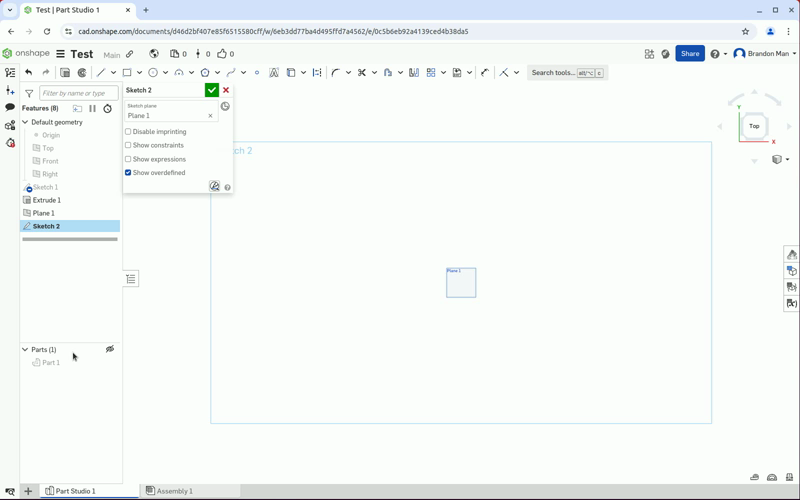
key(c)
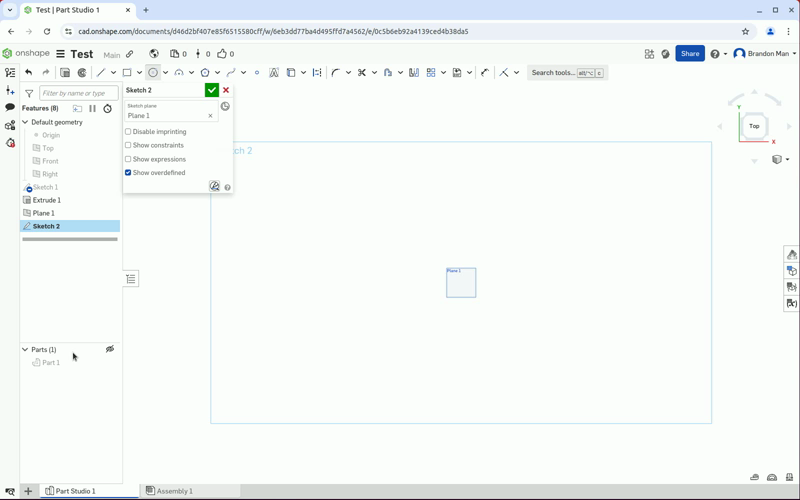
key_down(shift)
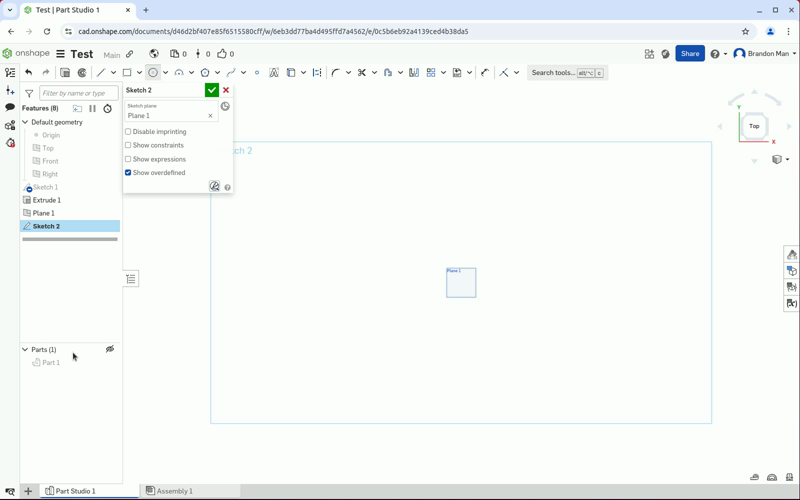
mouse_move(517, 226)
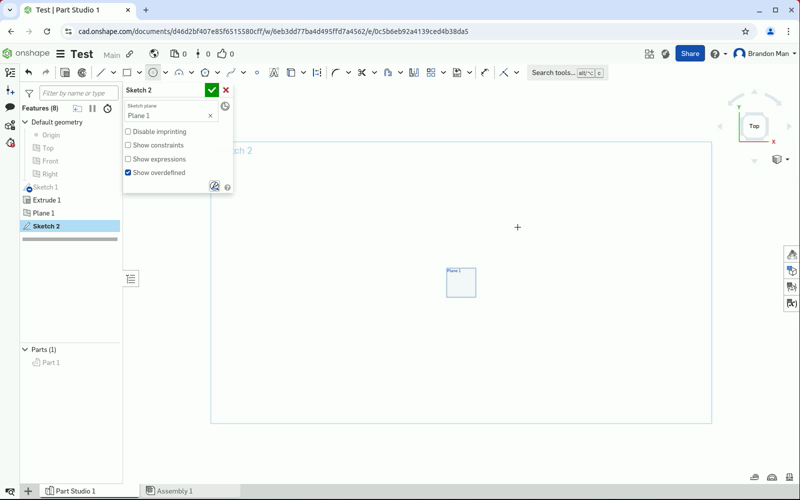
click(517, 226)
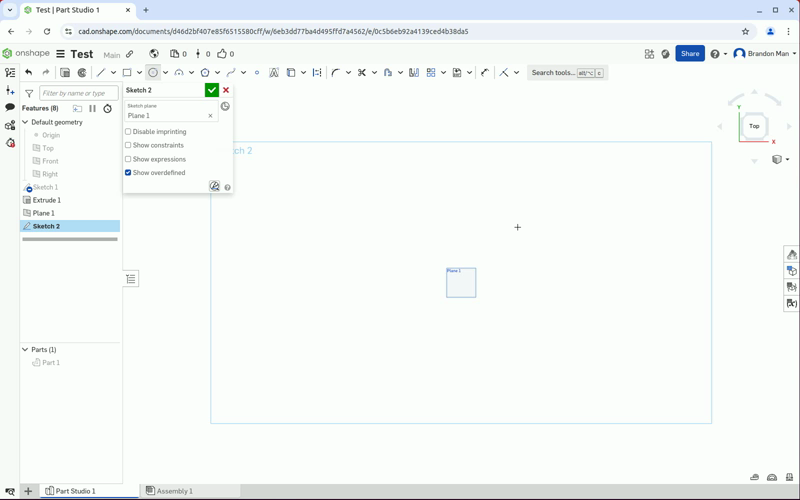
key_up(shift)
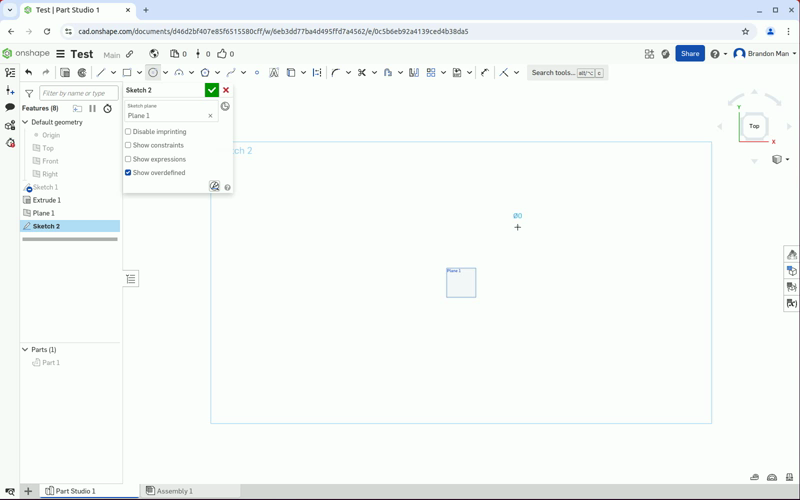
mouse_move(546, 226)
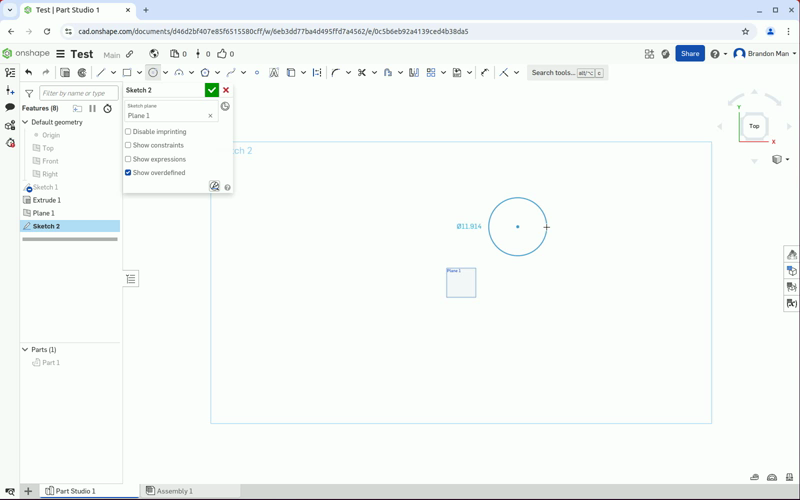
click(546, 226)
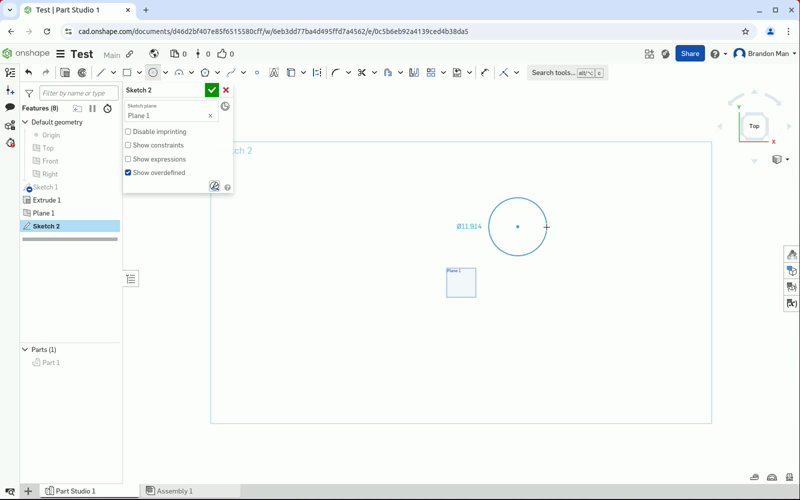
key(esc)
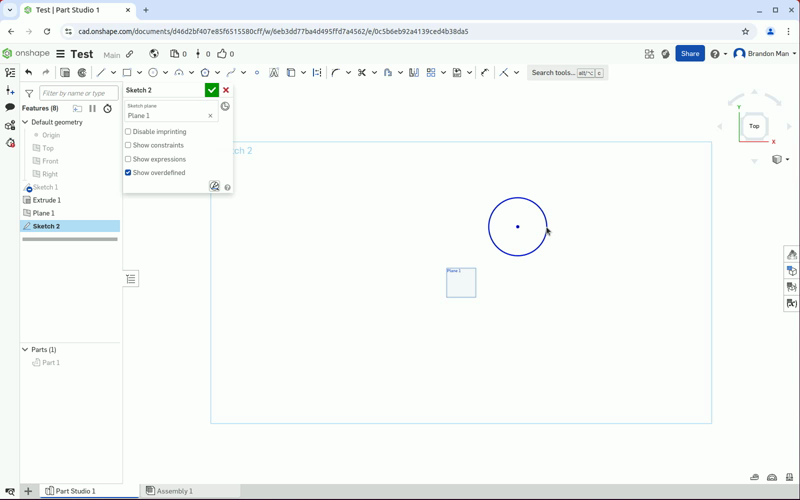
mouse_move(509, 218)
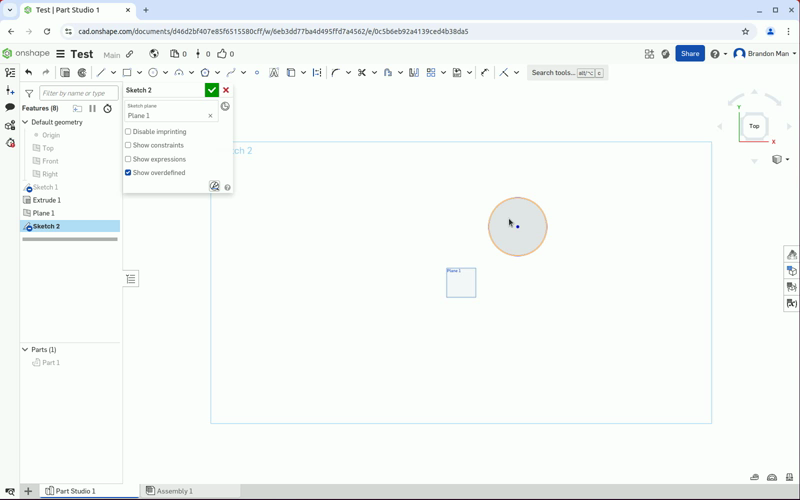
click(509, 218)
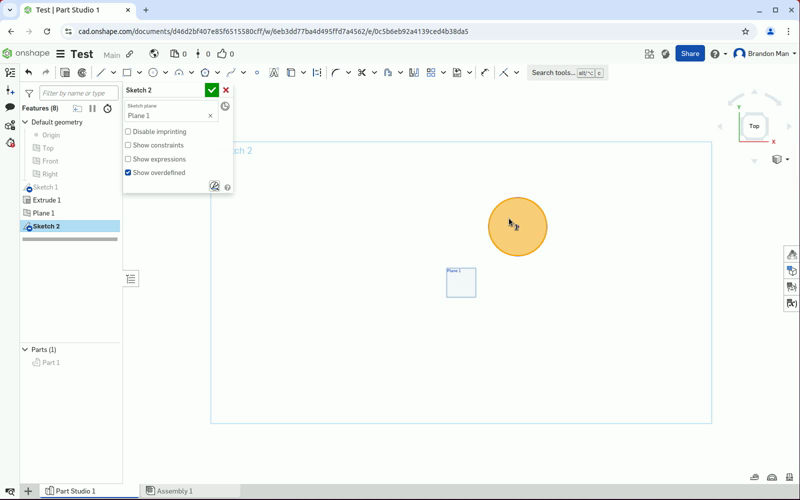
mouse_move(73, 352)
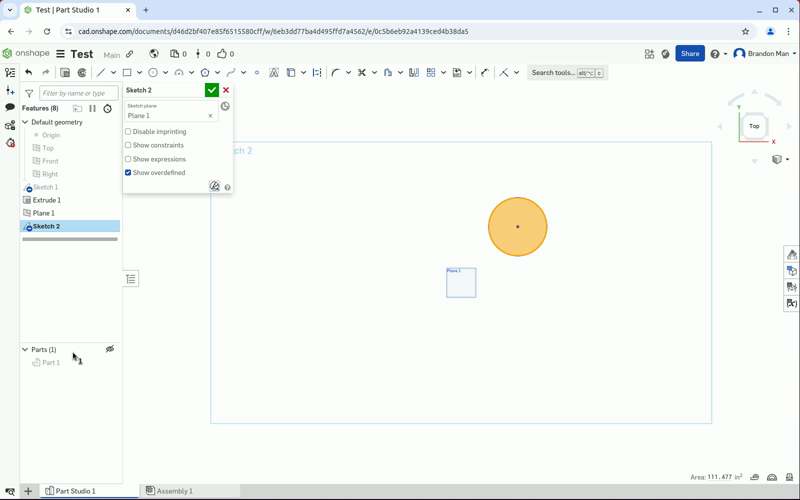
key(shift+y)
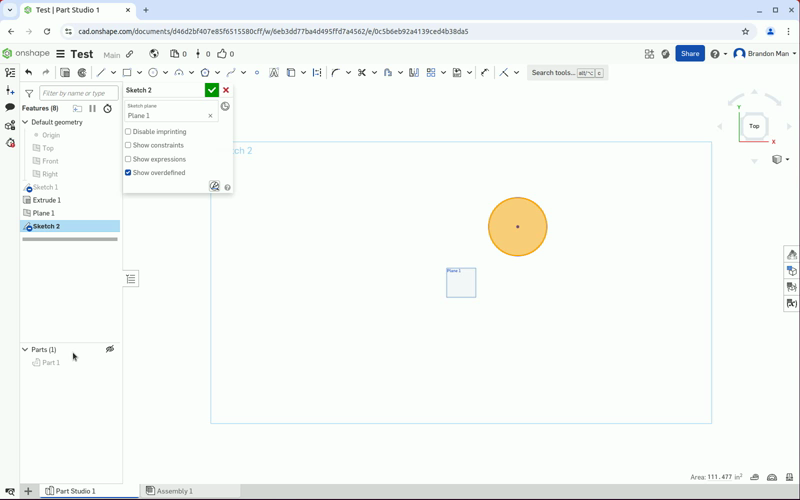
key(shift+e)
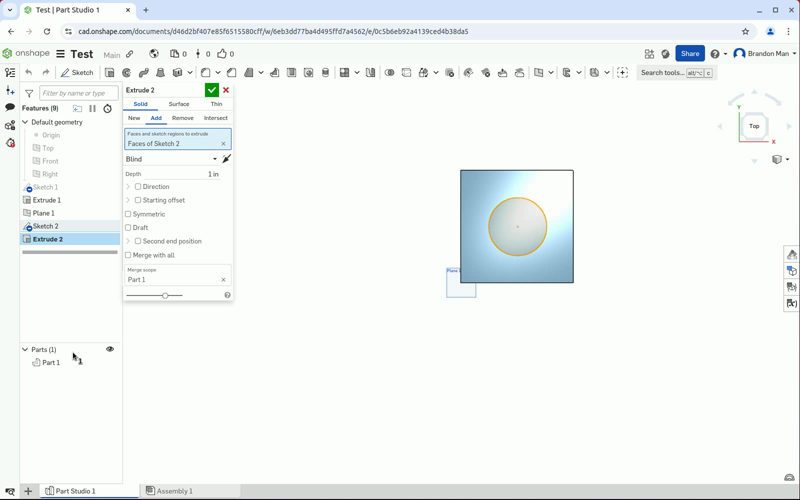
mouse_move(143, 106)
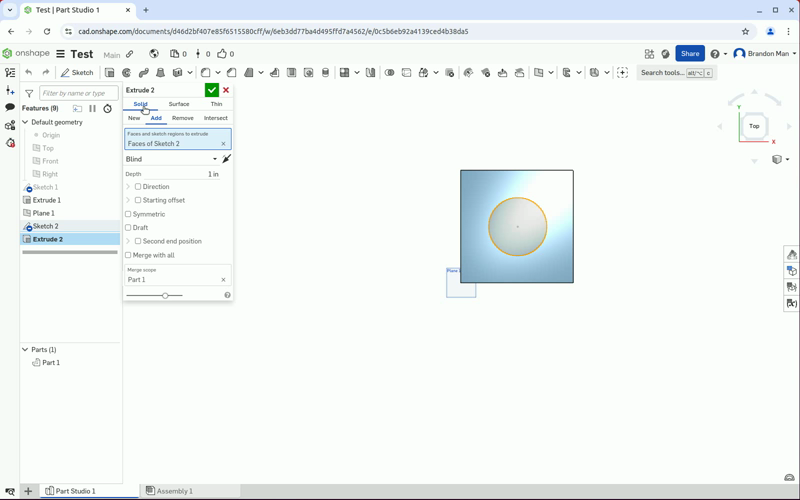
click(143, 106)
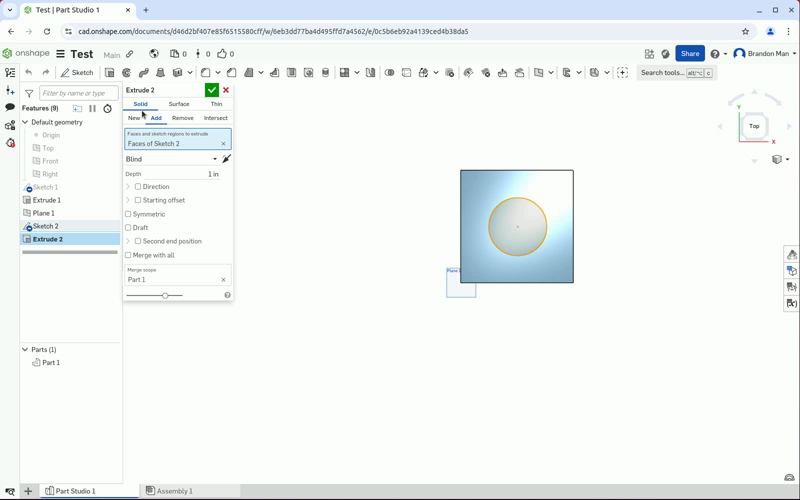
mouse_move(137, 120)
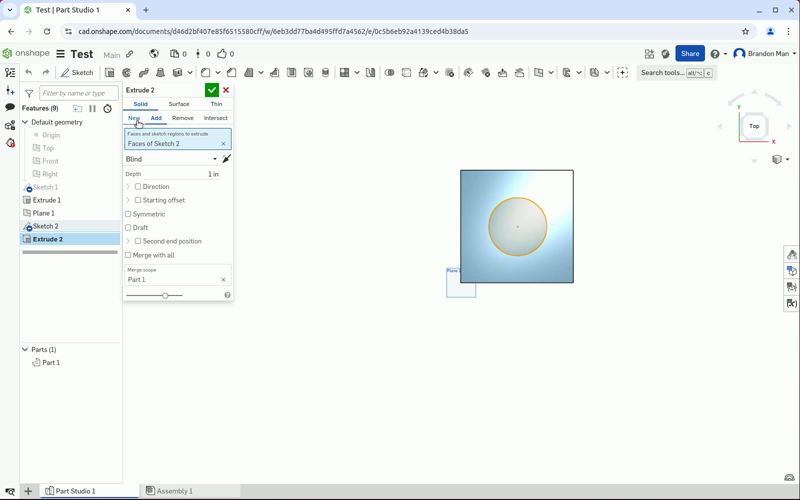
click(137, 120)
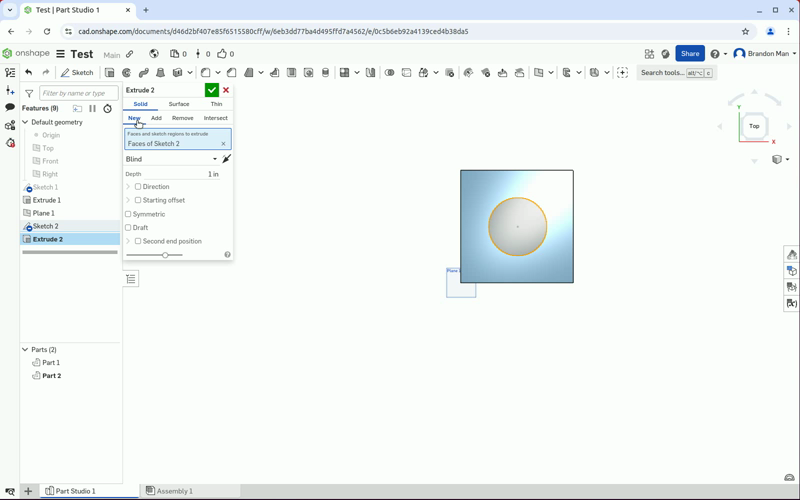
key(tab, 4)
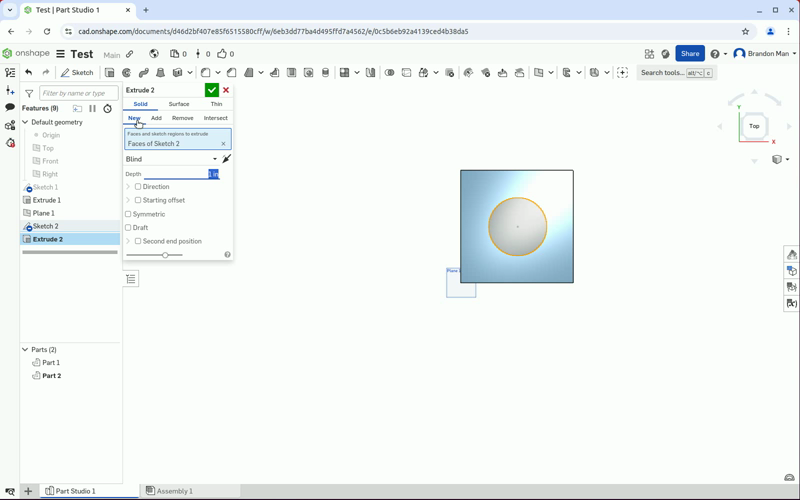
text(13.48)
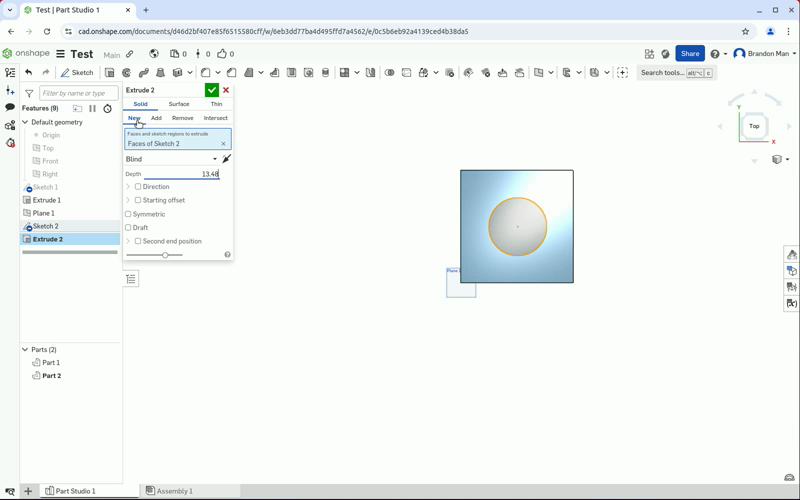
key(enter)
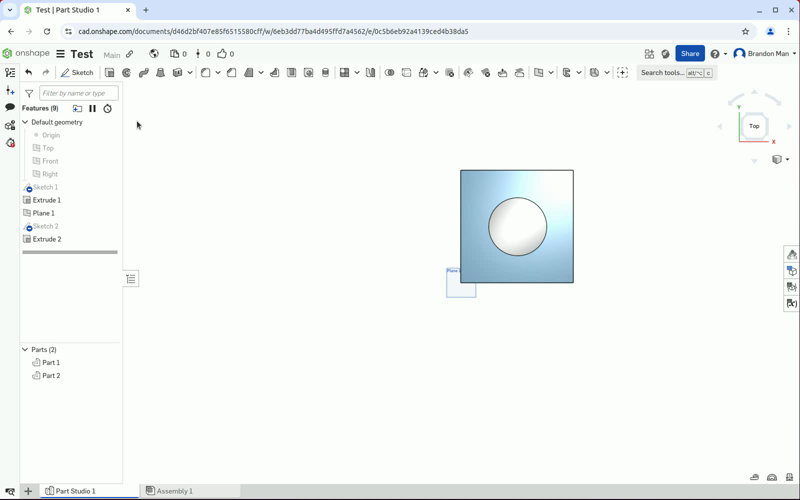
key(shift+h)
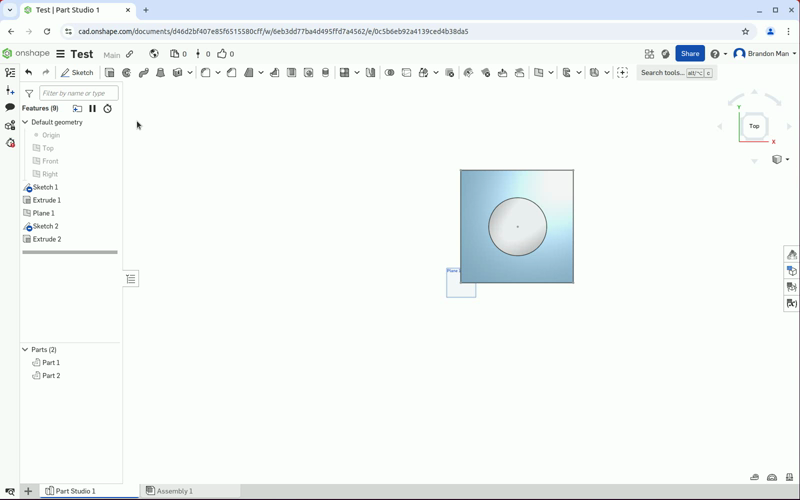
key(shift+h)
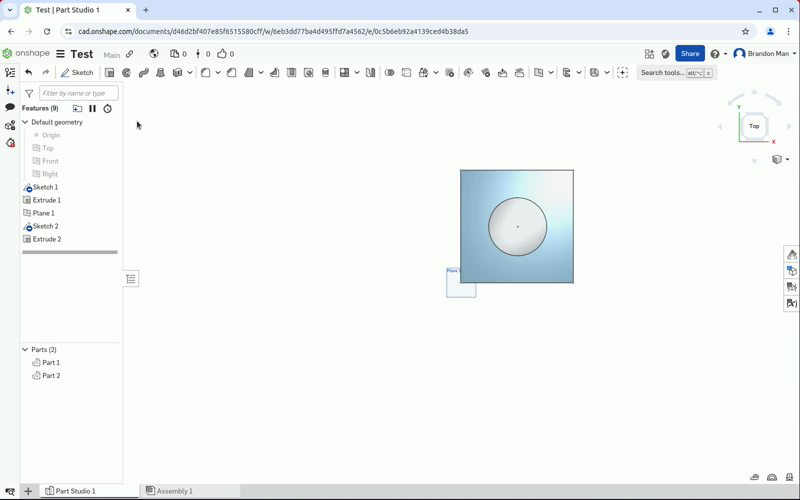
key(shift+7)
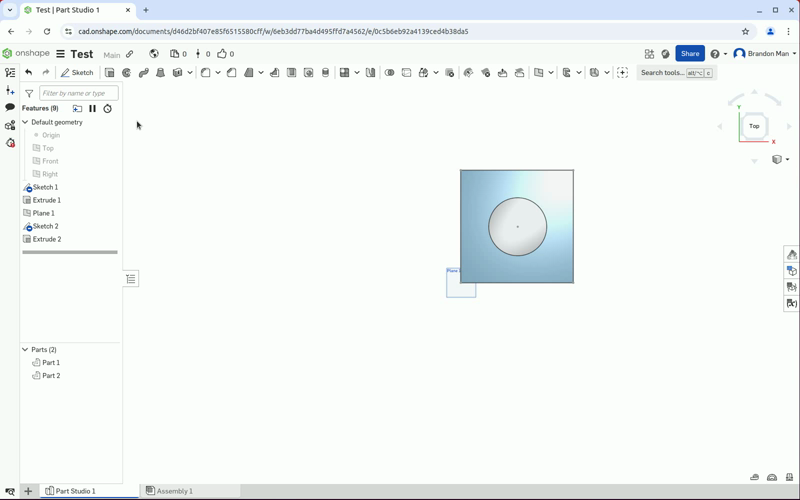
key(up, 3)
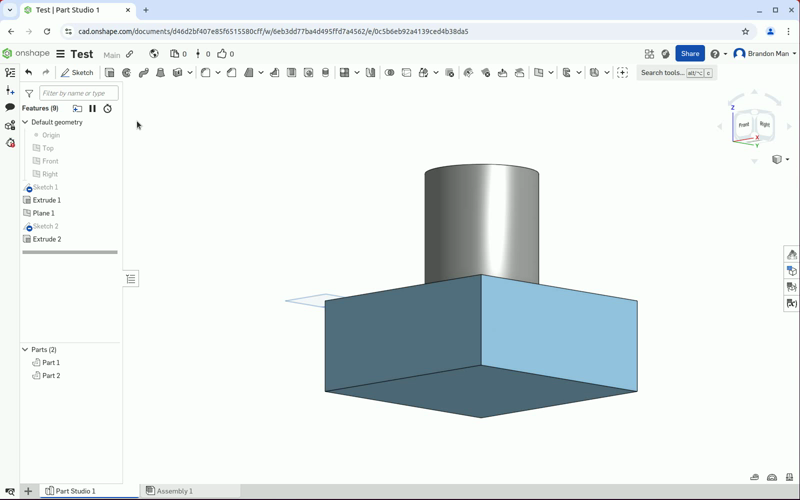
key(left, 3)
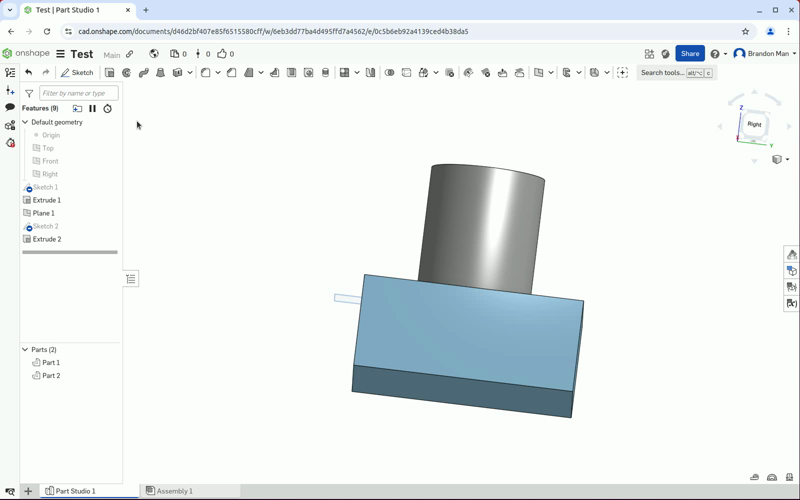
key(right, 3)
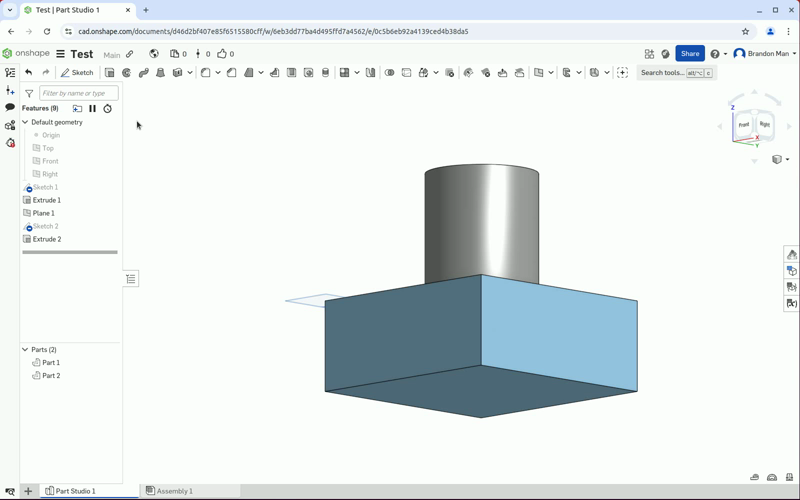
key(down, 3)
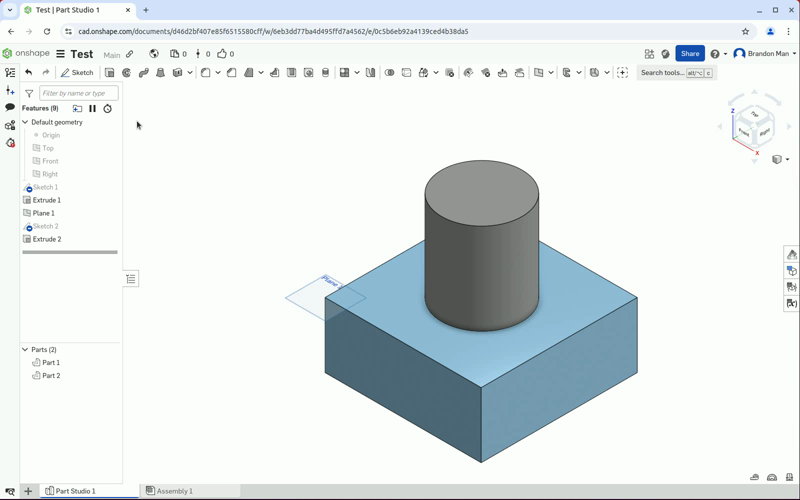
mouse_move(73, 189)
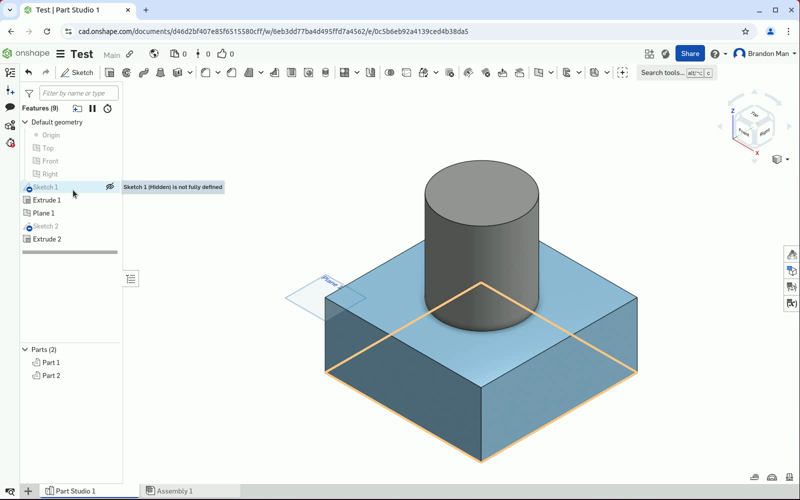
click(73, 189)